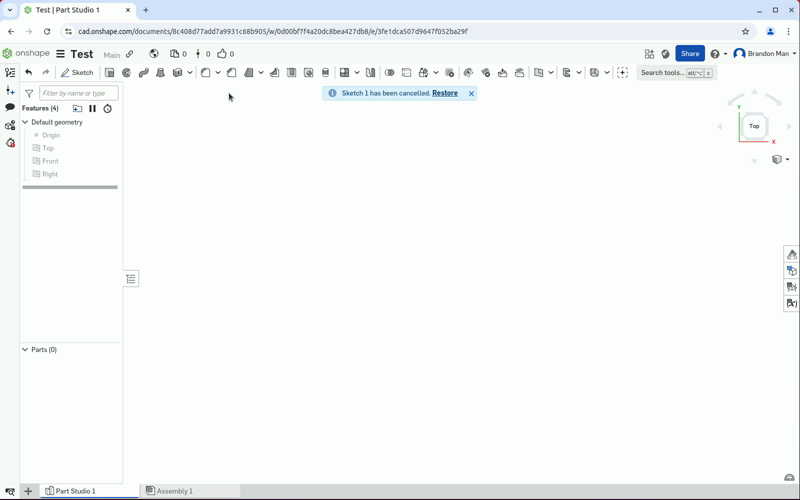
key(shift+h)
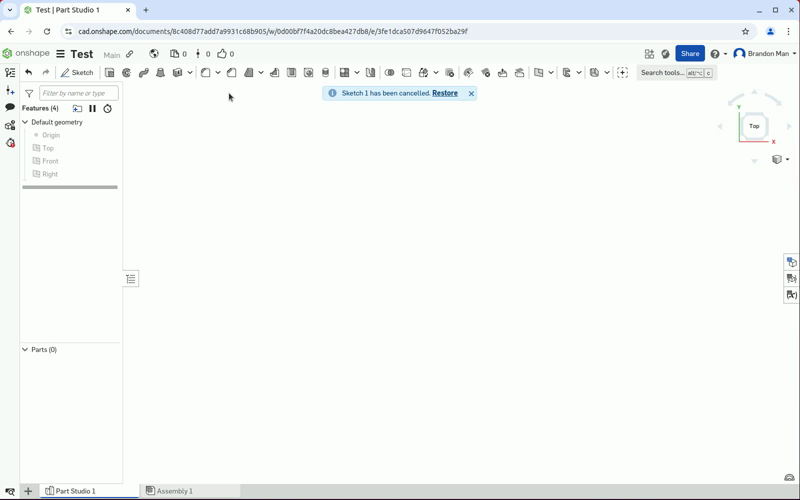
key(shift+s)
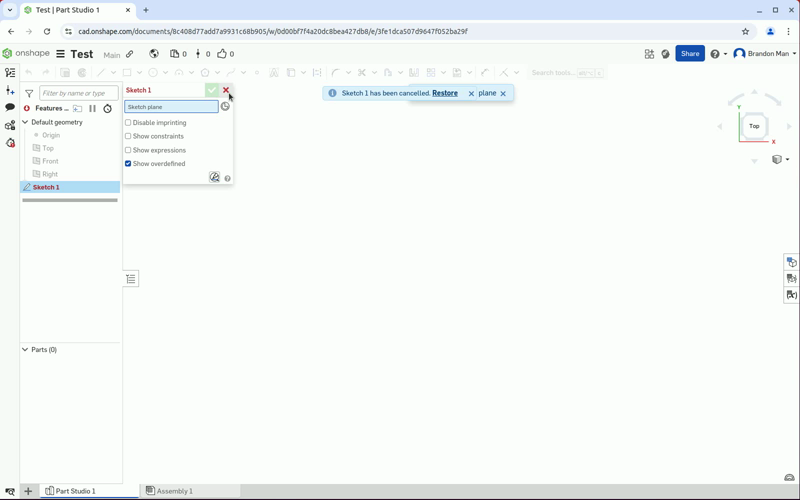
mouse_move(73, 150)
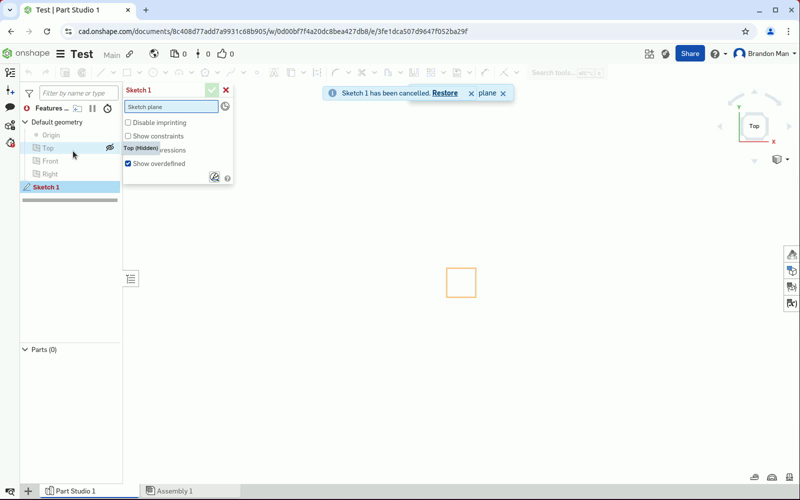
click(73, 150)
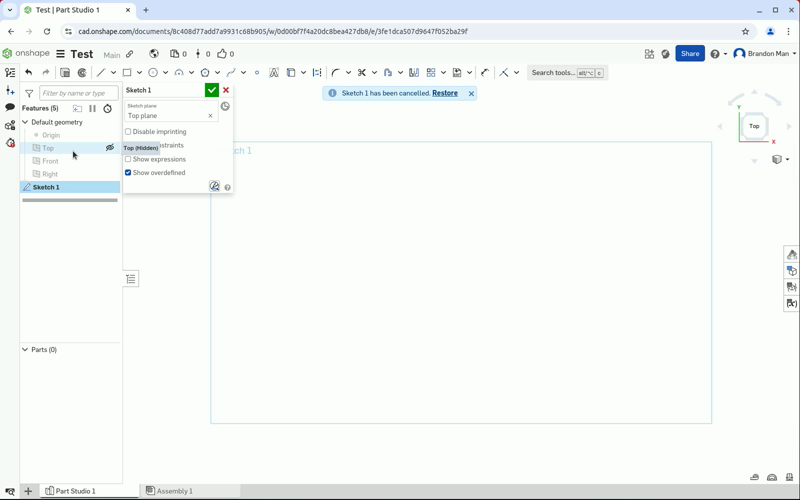
mouse_move(73, 352)
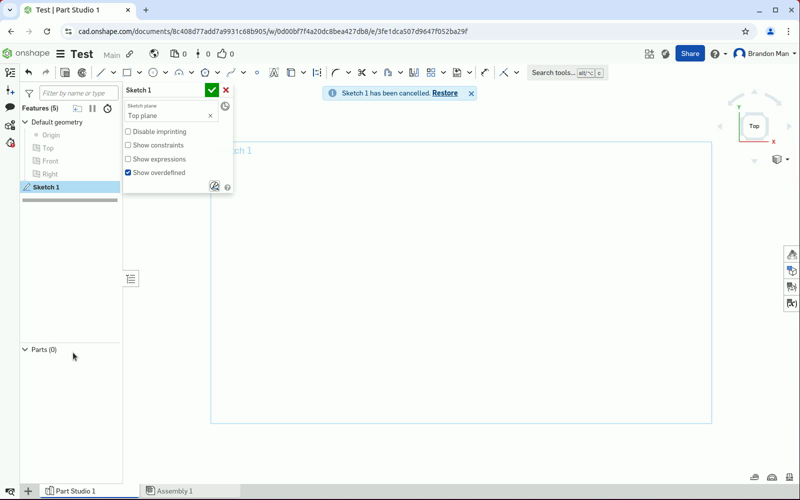
key(y)
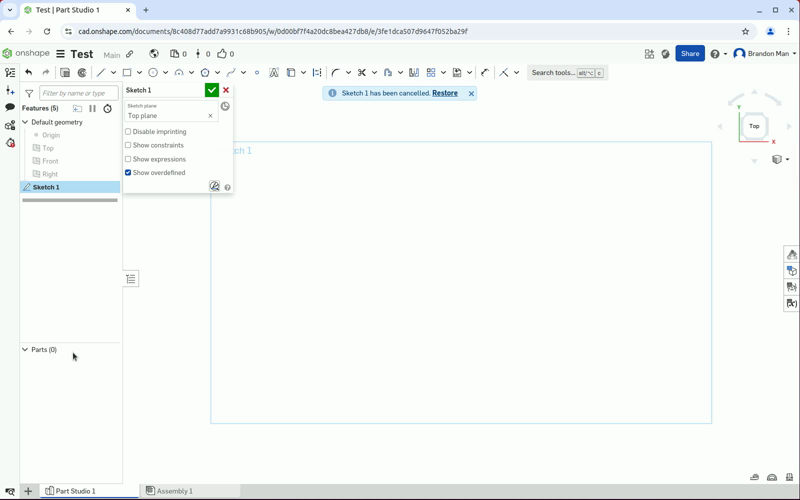
key(c)
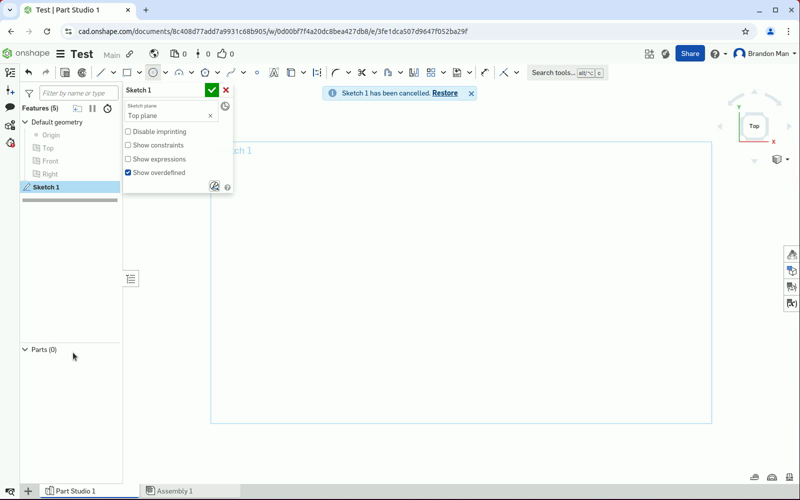
key_down(shift)
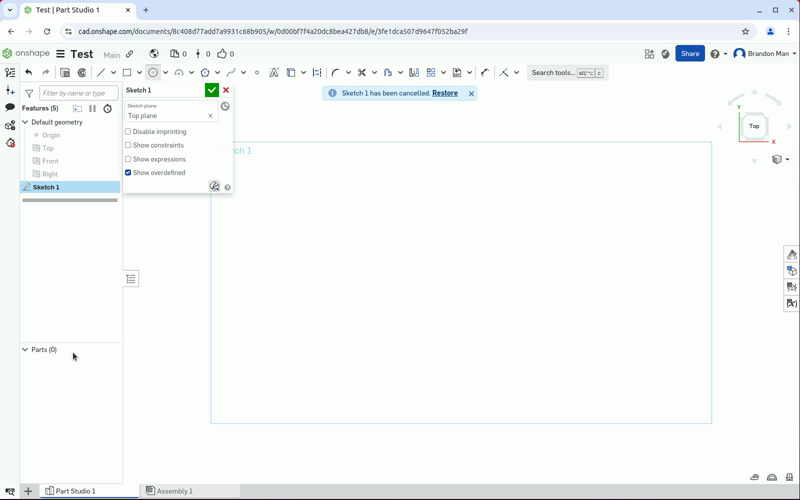
mouse_move(461, 282)
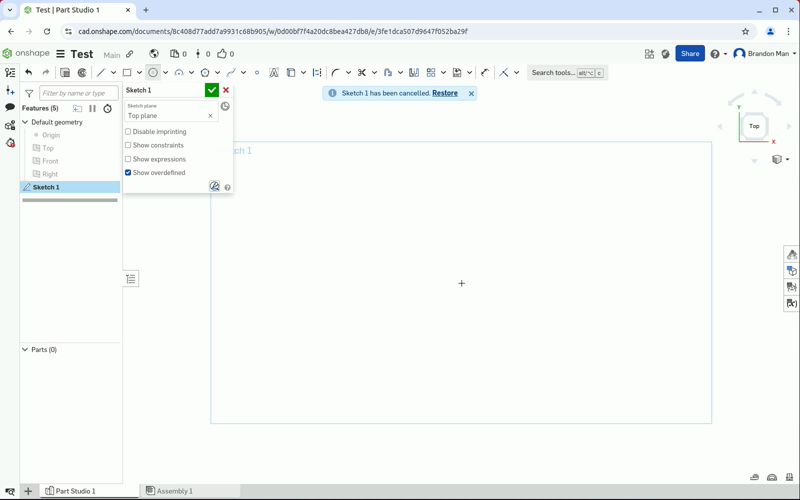
click(461, 282)
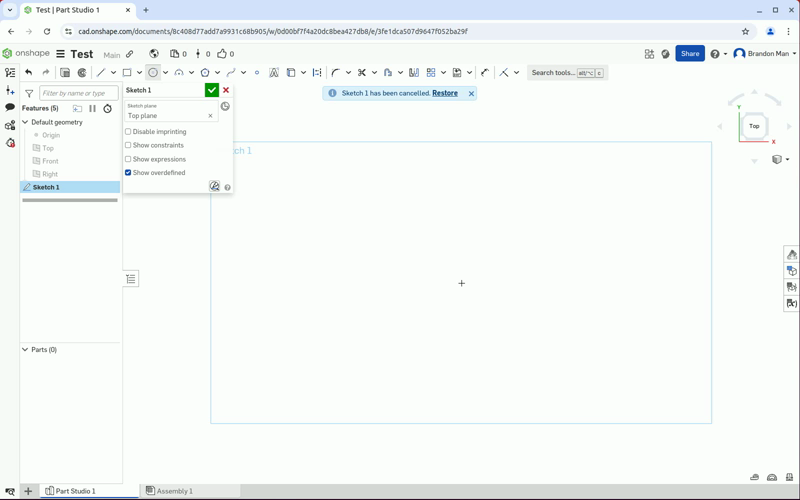
key_up(shift)
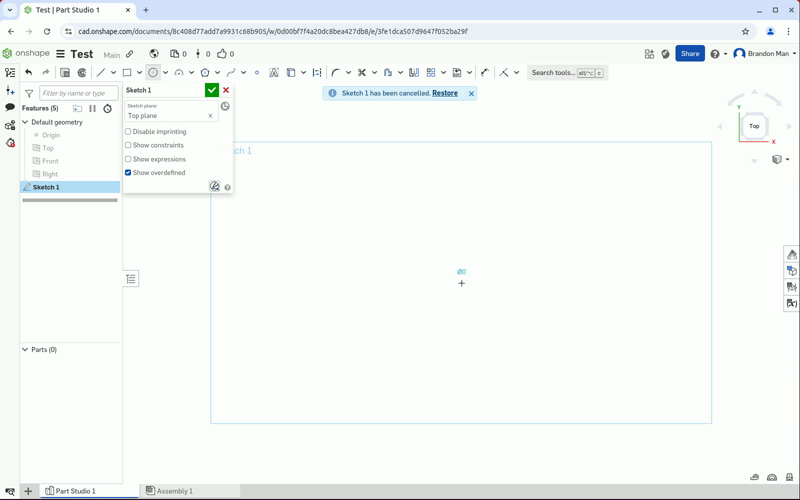
mouse_move(537, 282)
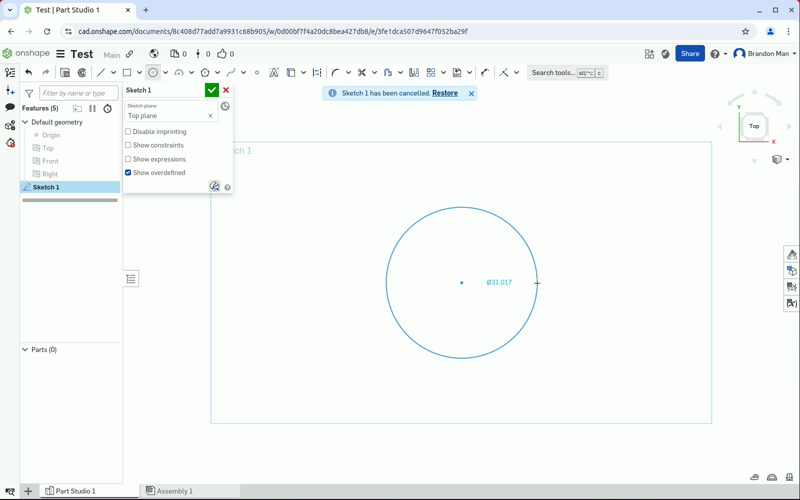
click(537, 282)
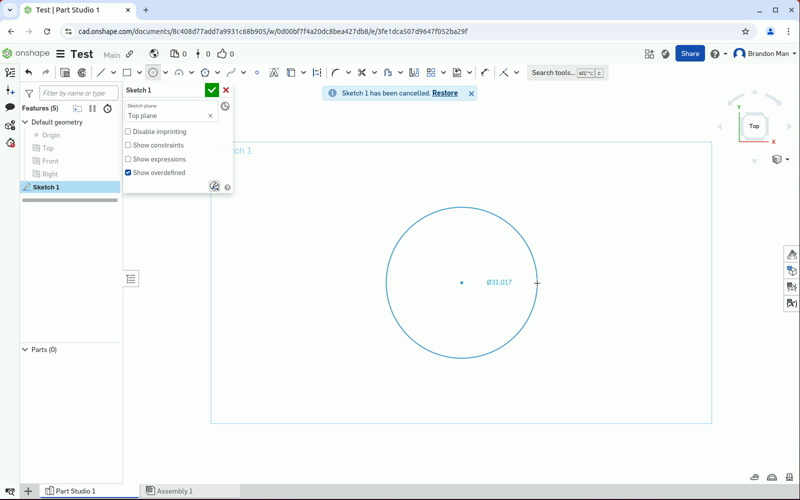
key(esc)
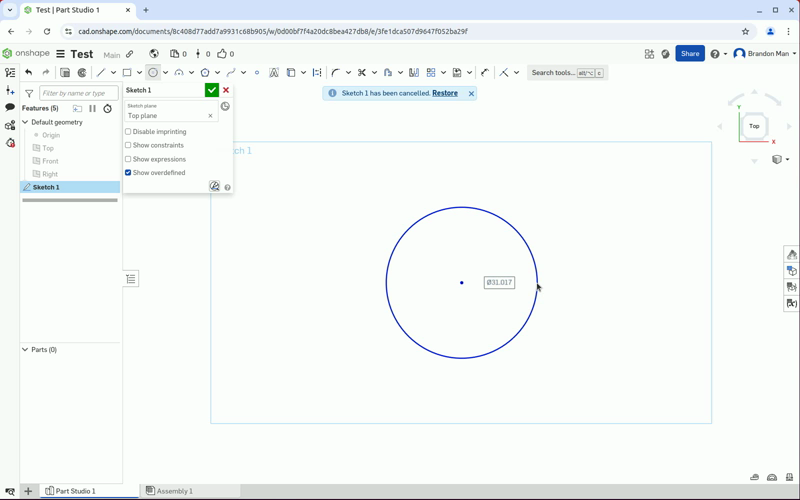
mouse_move(477, 332)
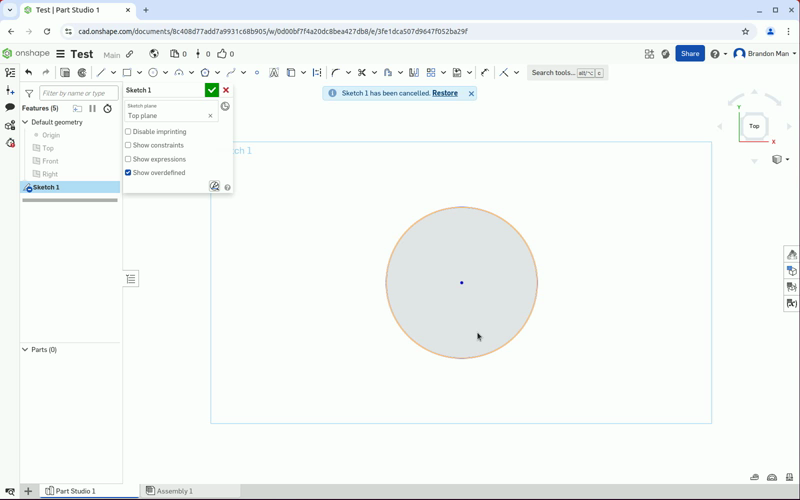
click(477, 332)
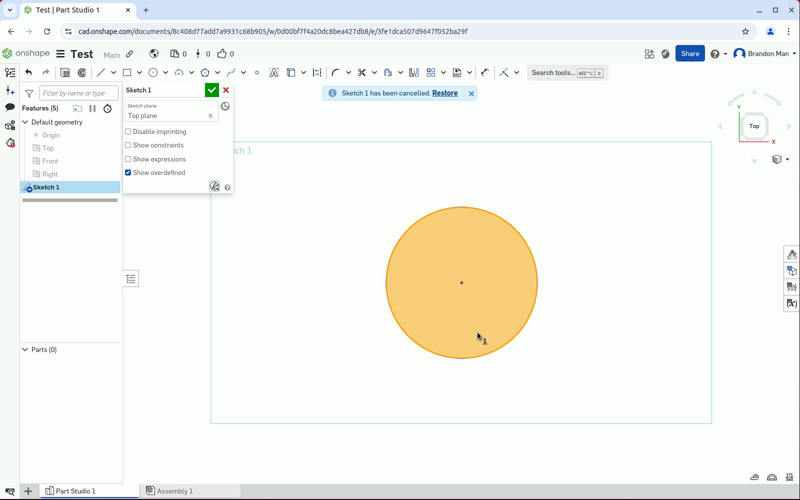
mouse_move(73, 352)
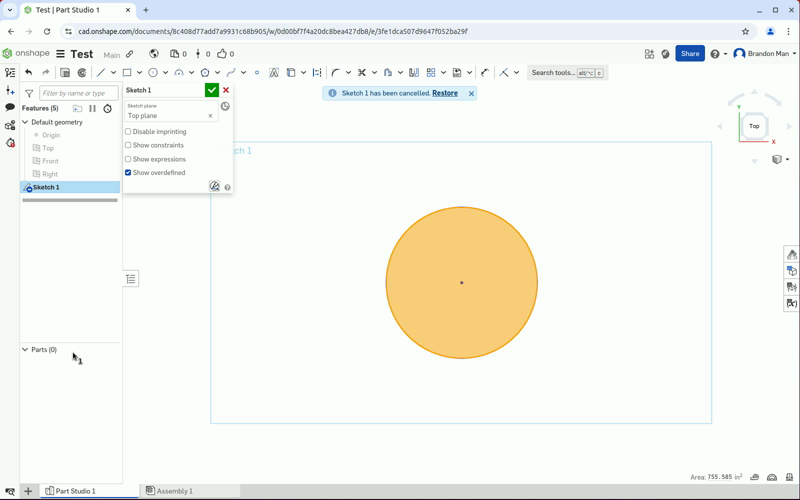
key(shift+y)
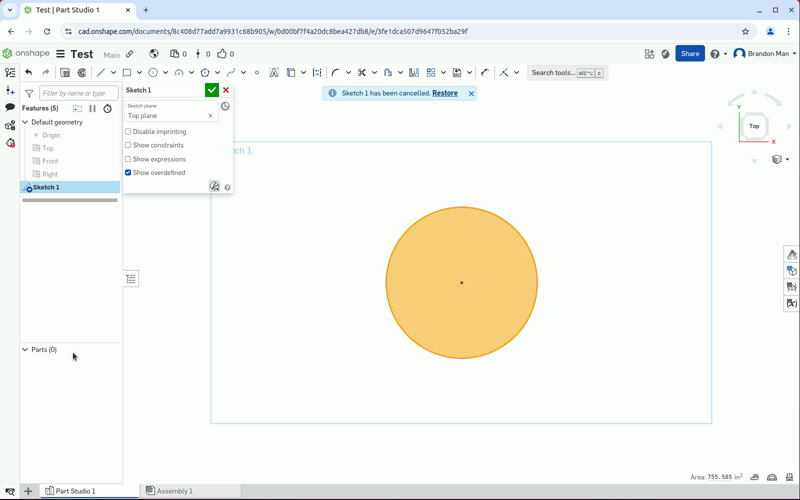
key(shift+e)
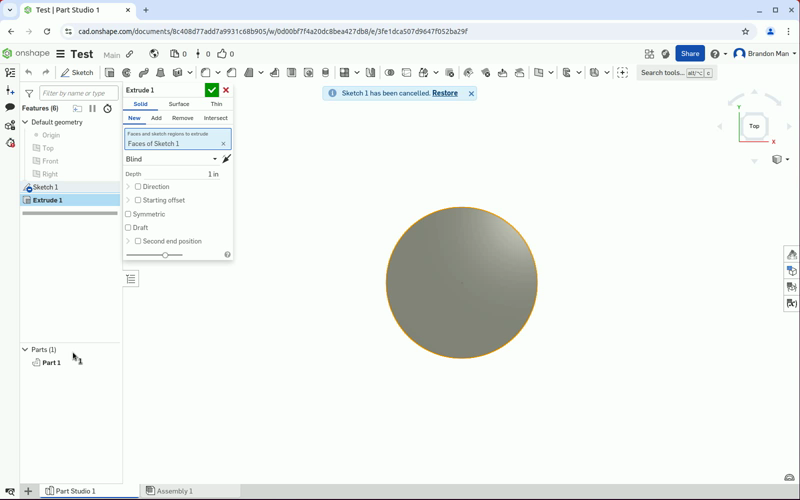
mouse_move(143, 106)
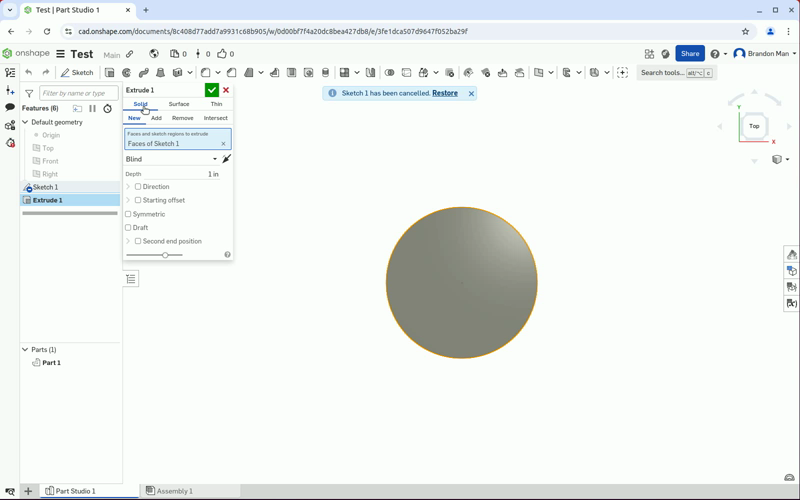
click(143, 106)
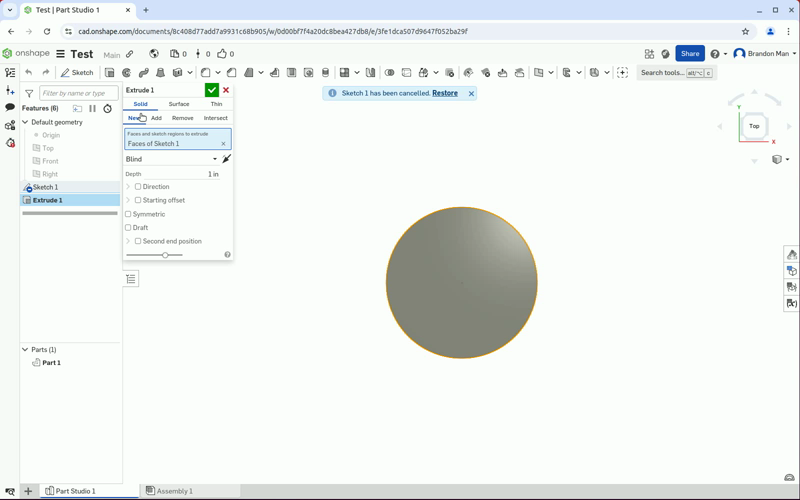
mouse_move(137, 120)
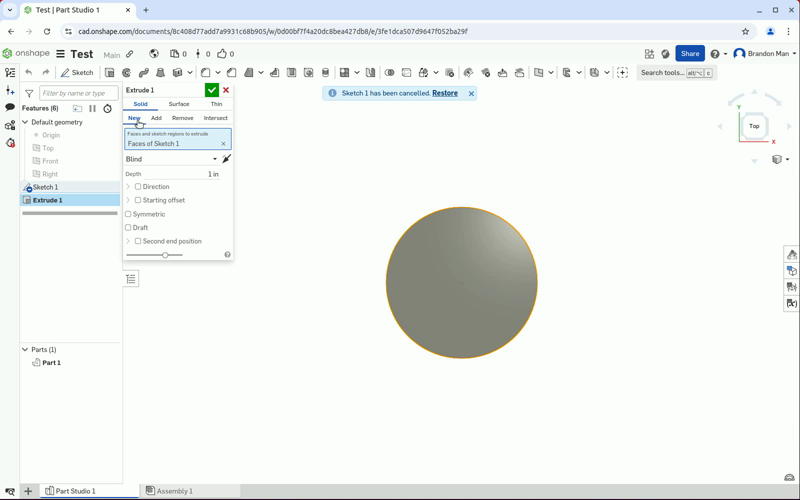
click(137, 120)
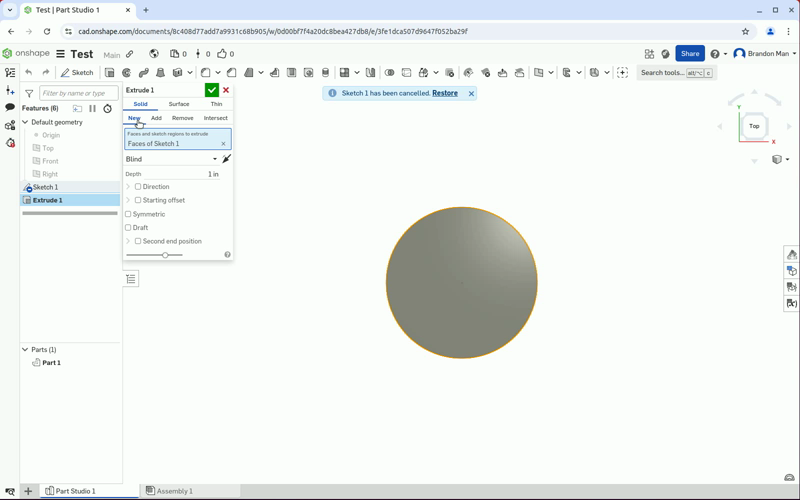
key(tab, 4)
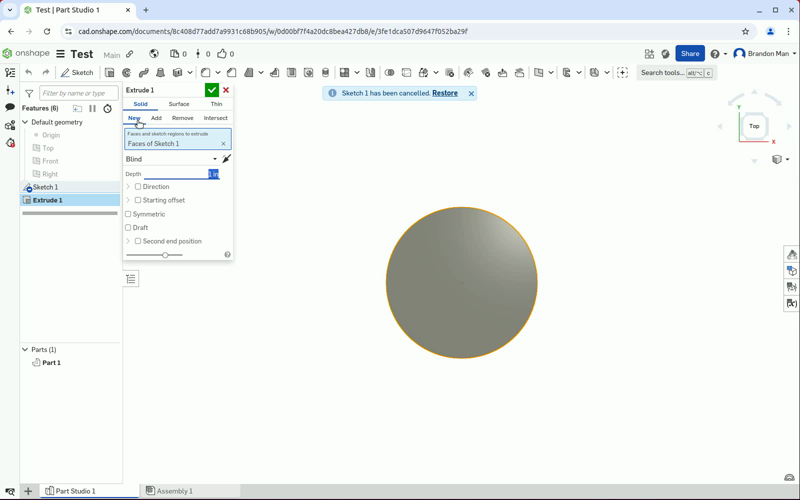
text(23.108)
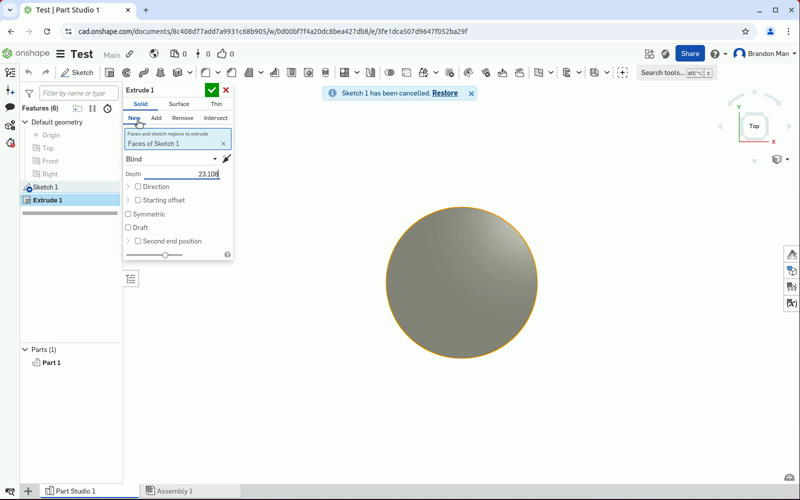
key(enter)
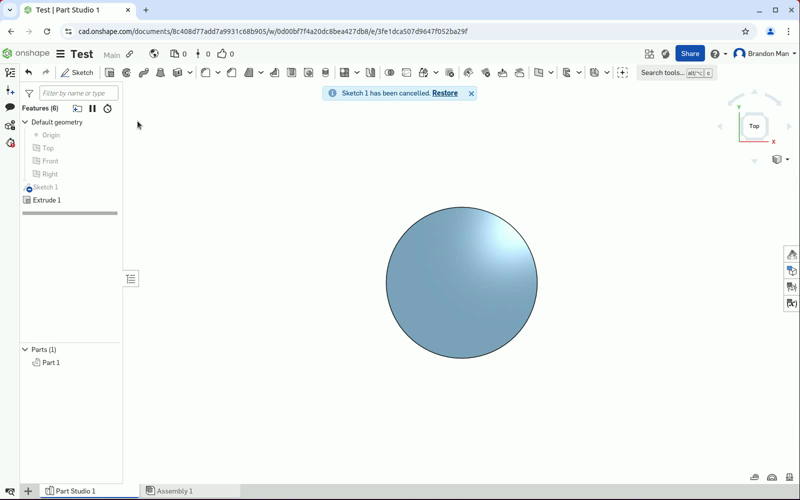
key(shift+h)
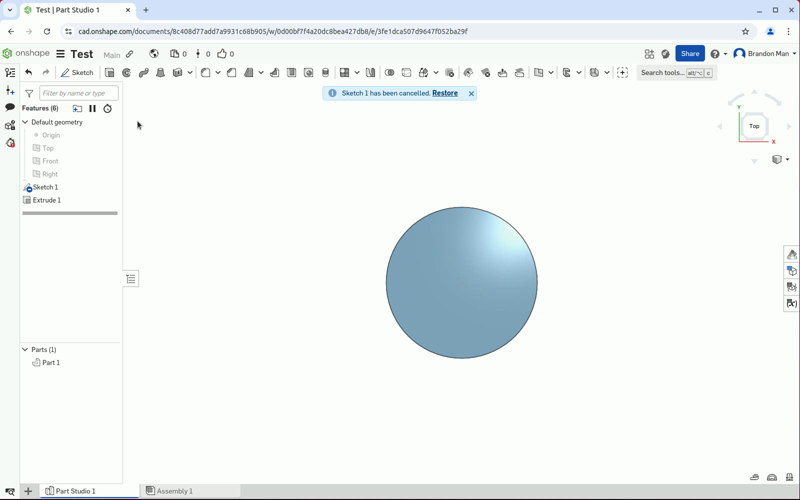
key(shift+h)
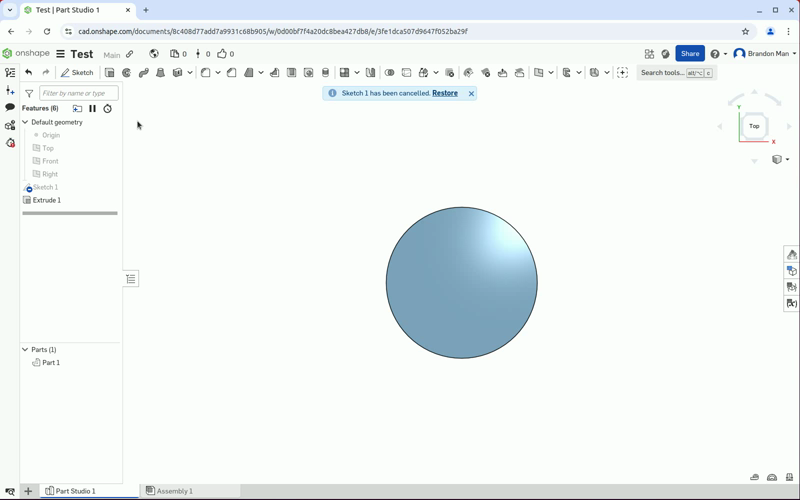
mouse_move(73, 189)
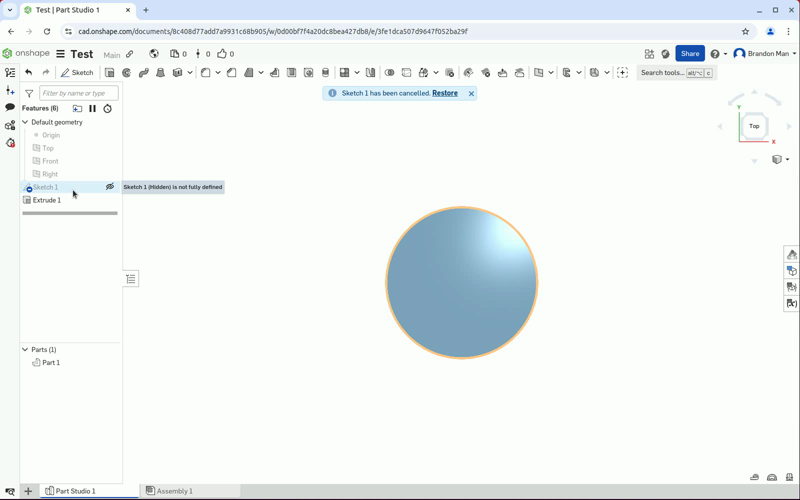
click(73, 189)
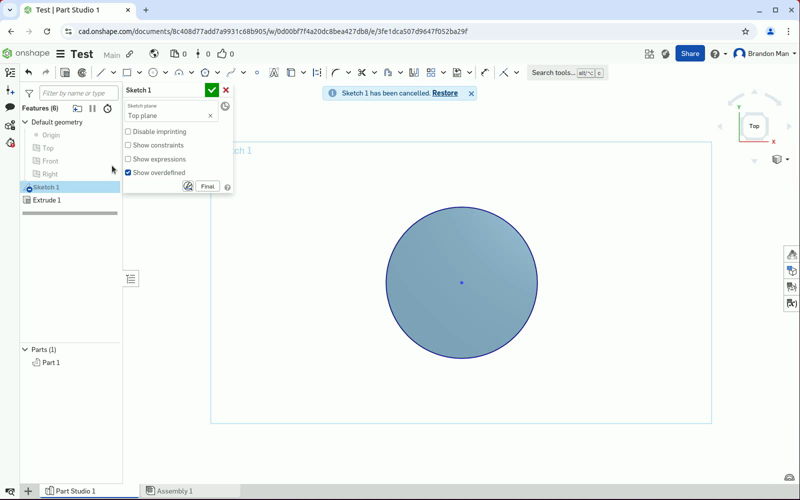
mouse_move(229, 92)
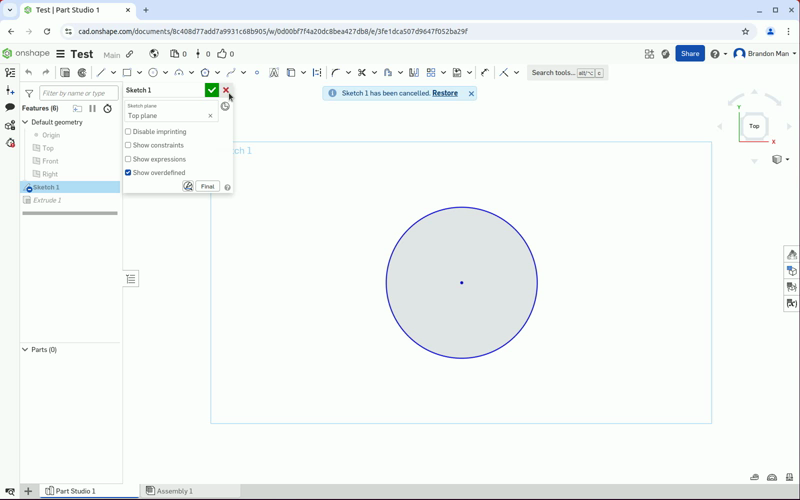
click(229, 92)
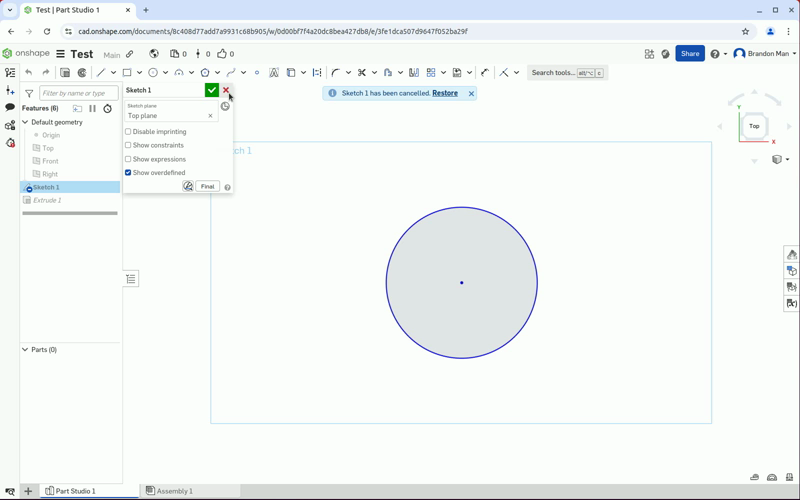
key(shift+s)
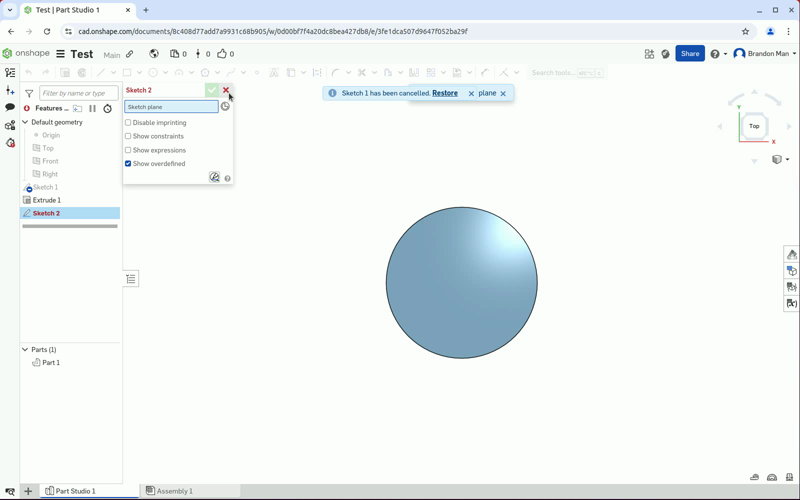
mouse_move(73, 150)
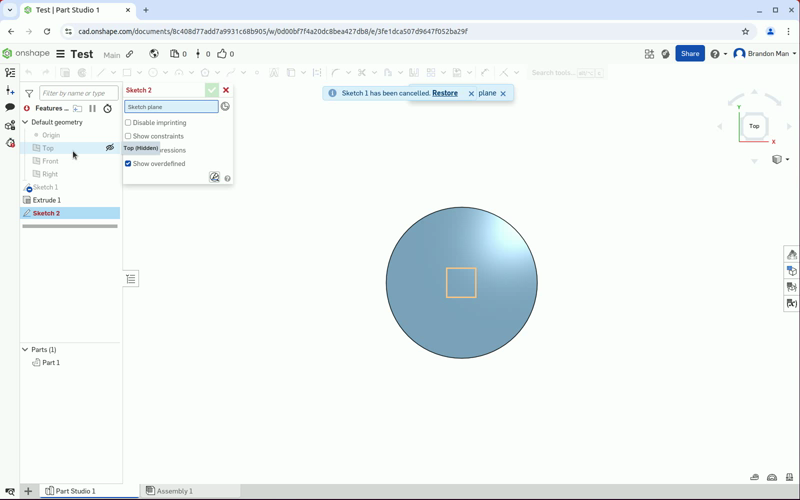
click(73, 150)
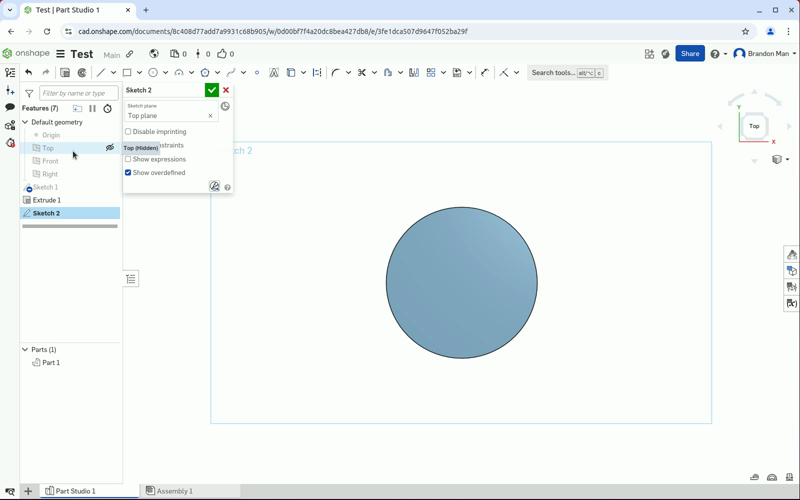
mouse_move(73, 352)
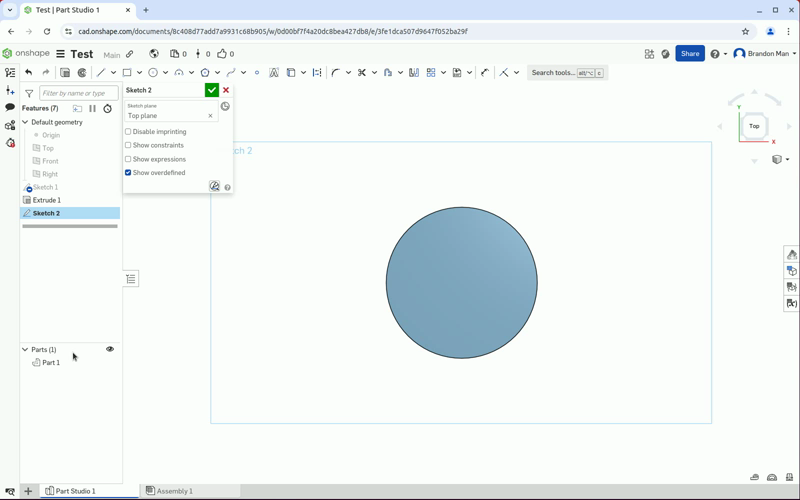
key(y)
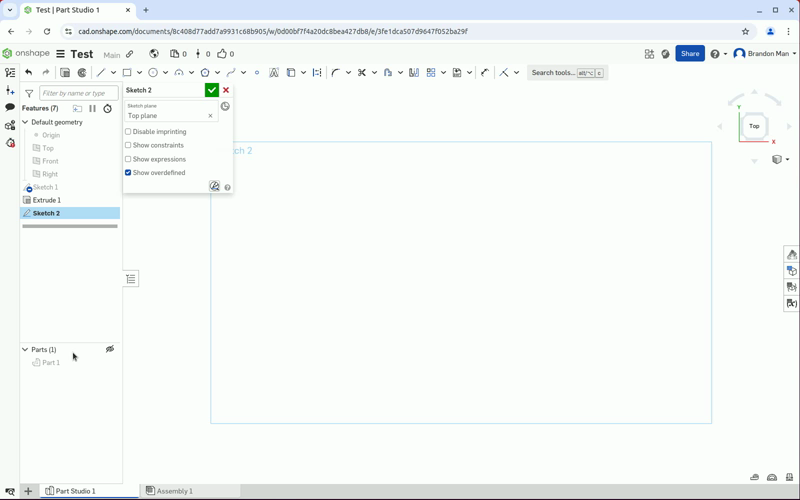
key(c)
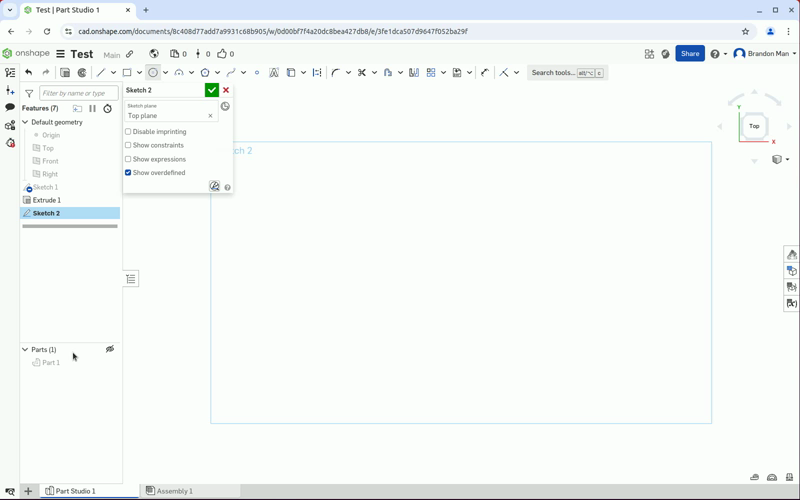
key_down(shift)
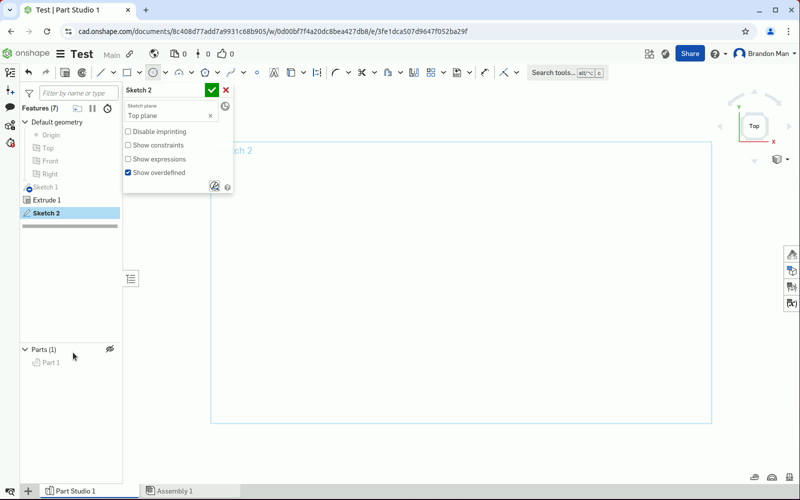
mouse_move(460, 282)
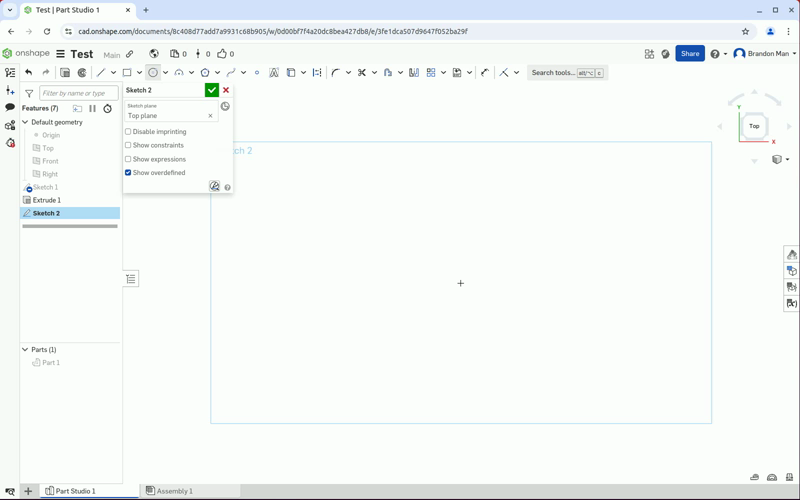
click(460, 282)
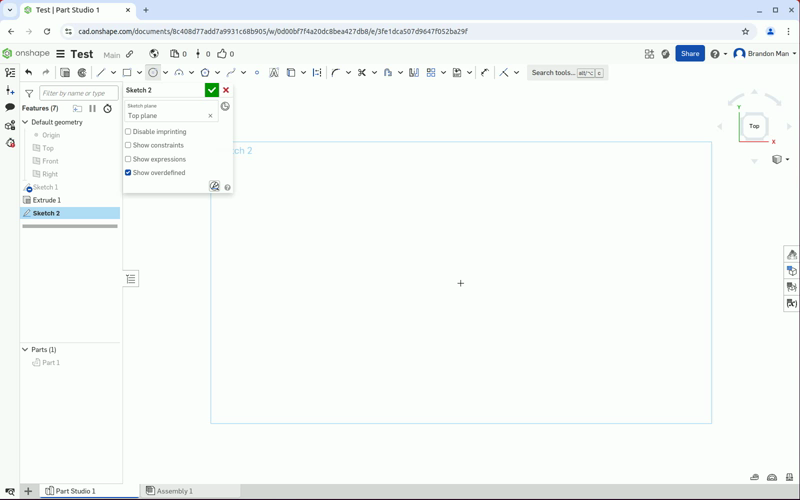
key_up(shift)
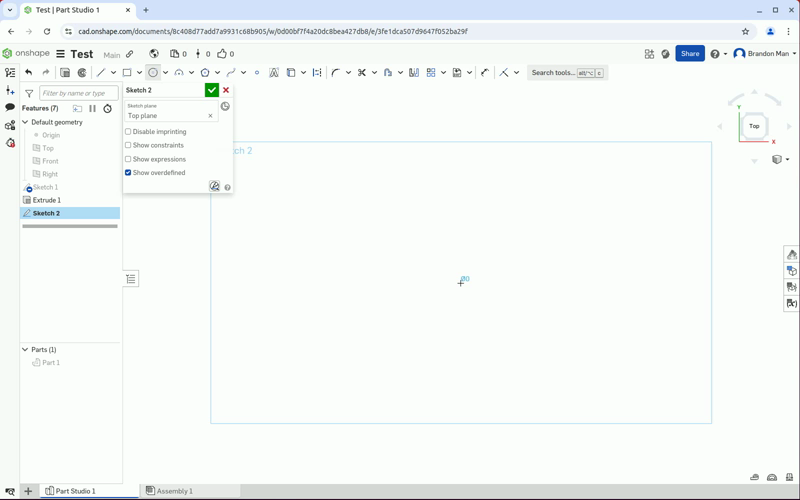
mouse_move(524, 282)
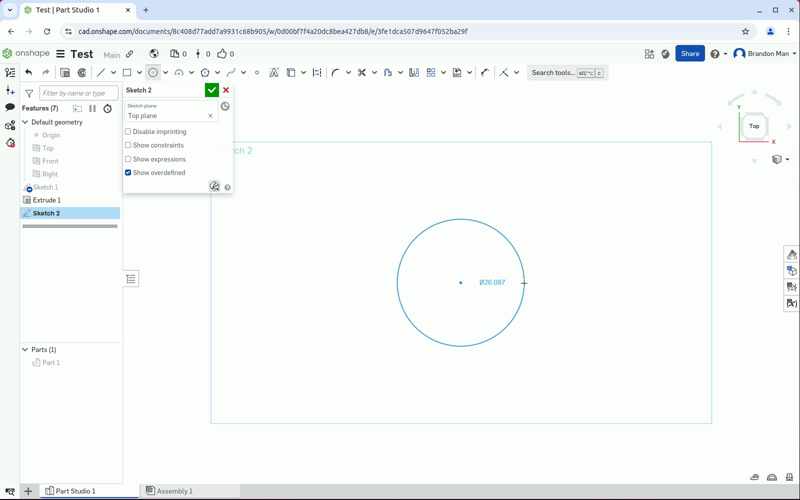
click(524, 282)
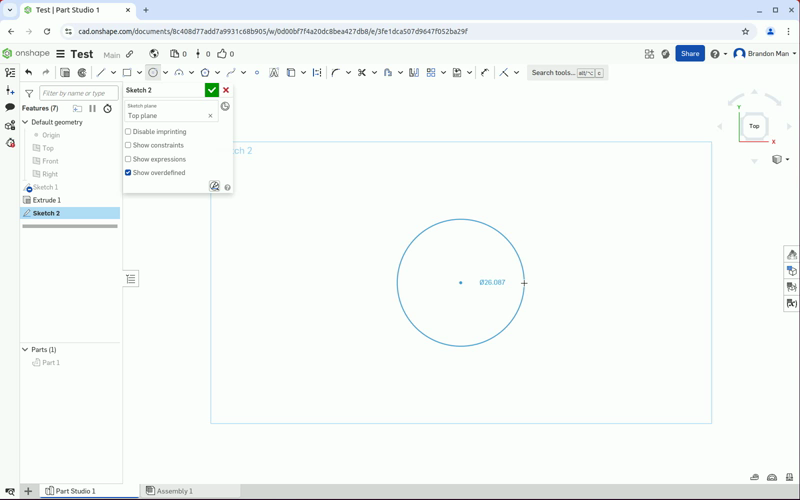
key(esc)
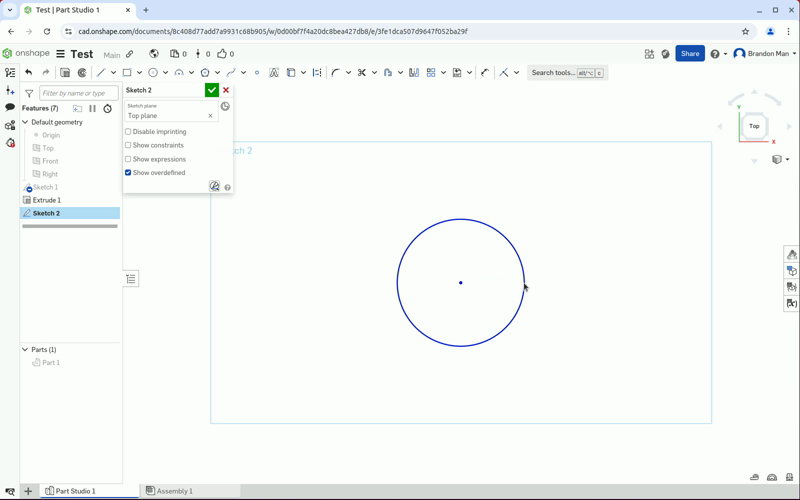
mouse_move(466, 270)
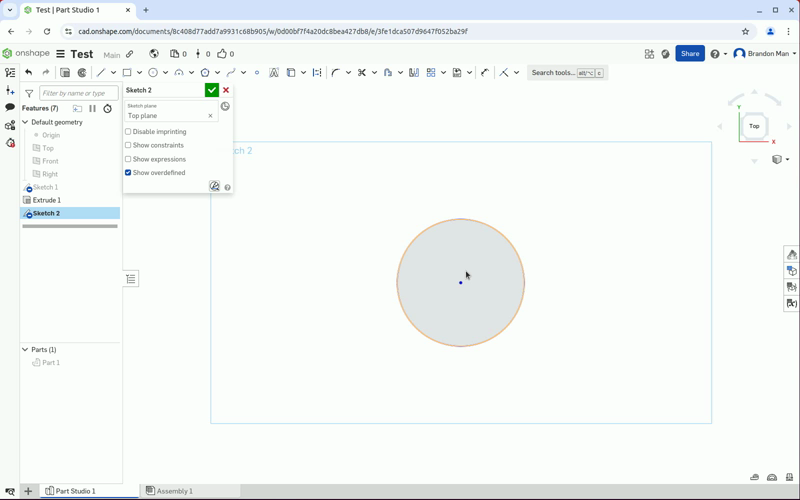
click(466, 270)
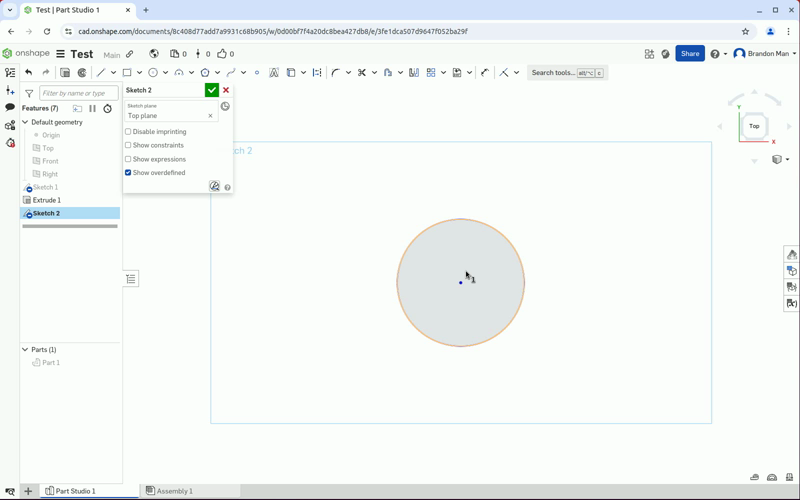
mouse_move(73, 352)
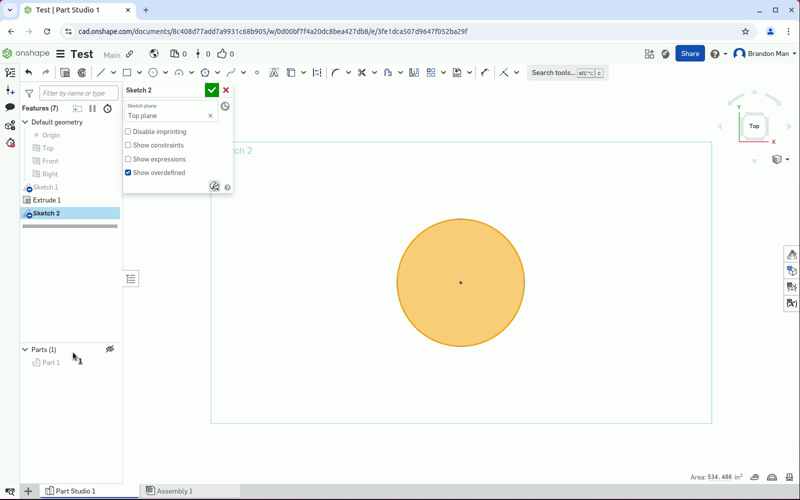
key(shift+y)
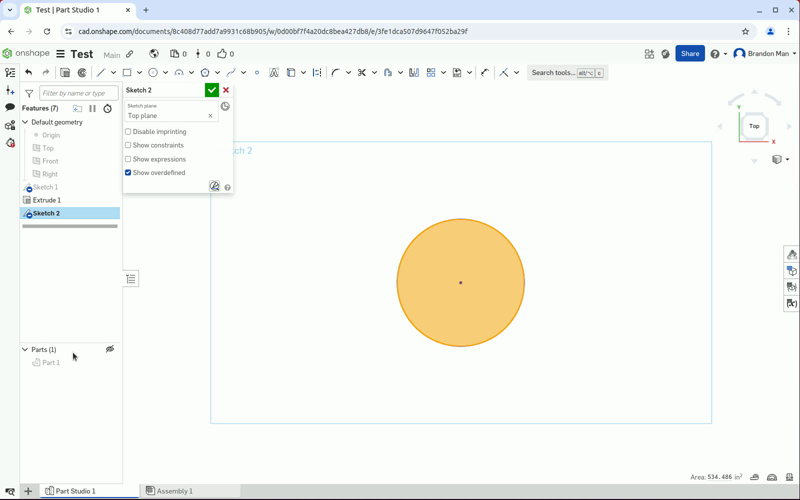
key(shift+e)
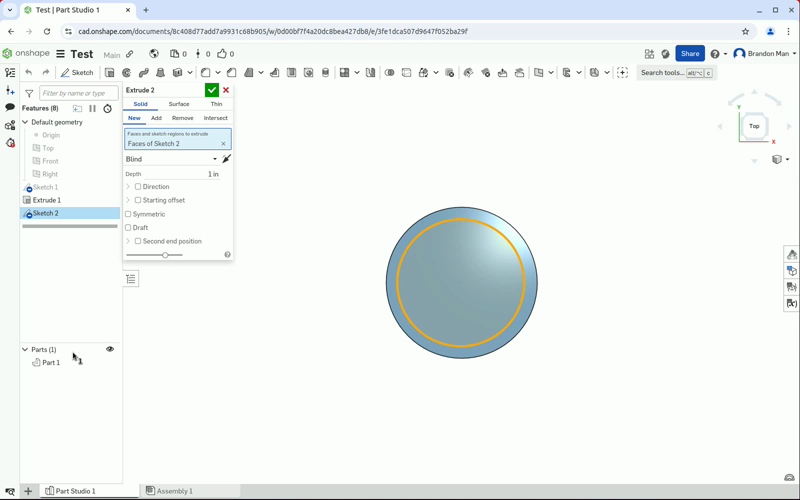
mouse_move(143, 106)
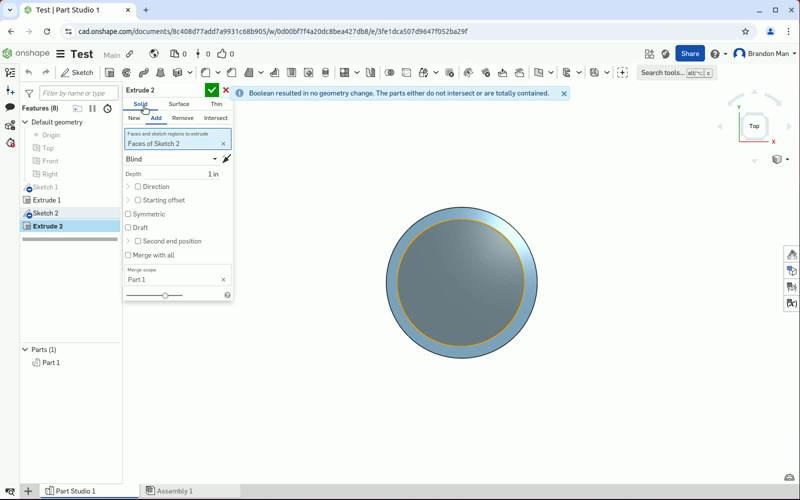
click(143, 106)
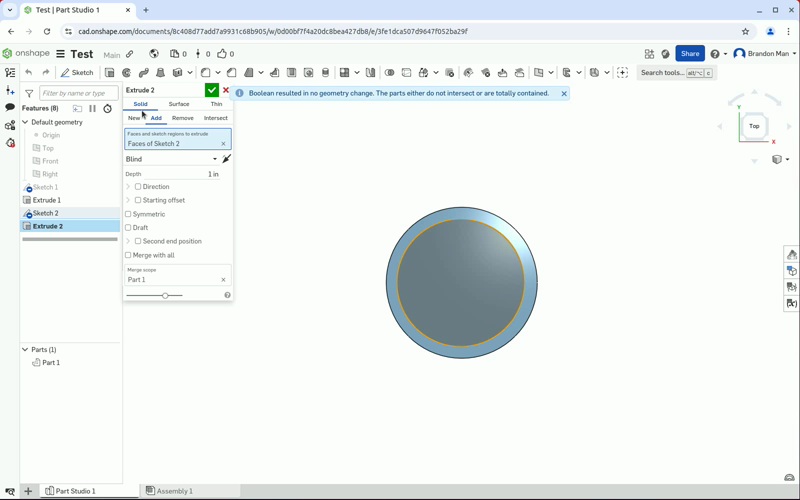
mouse_move(137, 120)
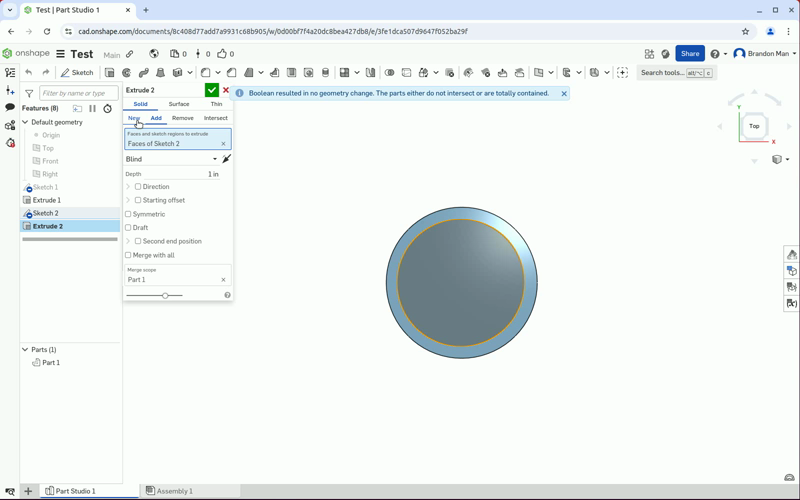
click(137, 120)
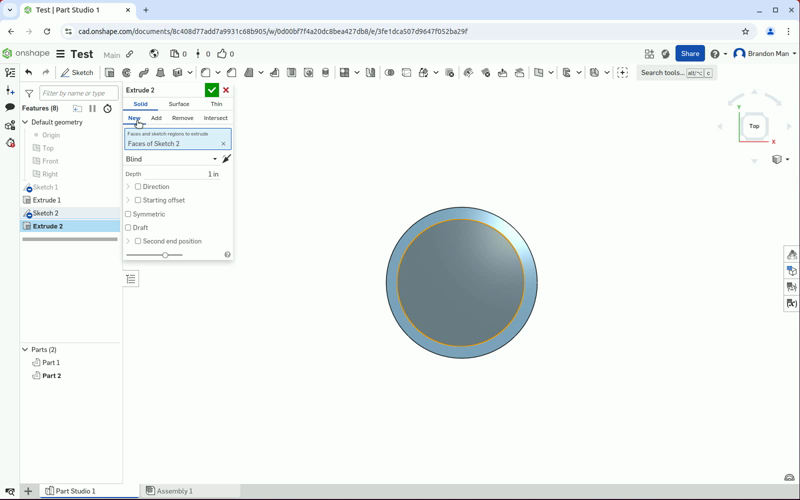
key(tab, 4)
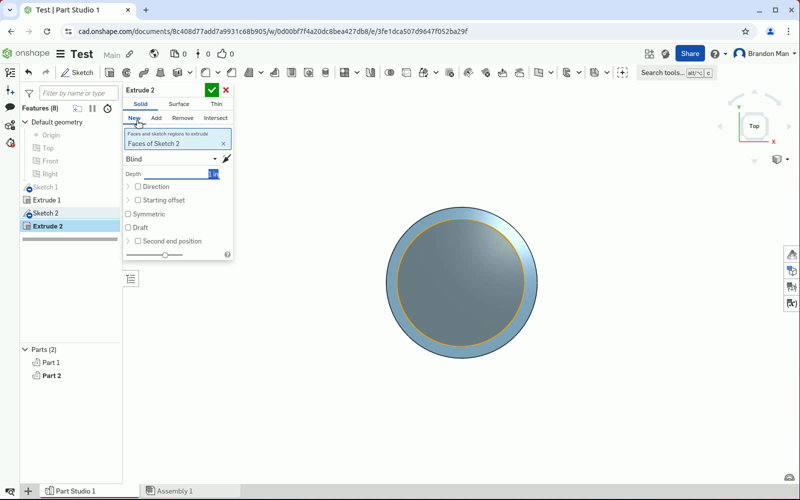
text(13.239)
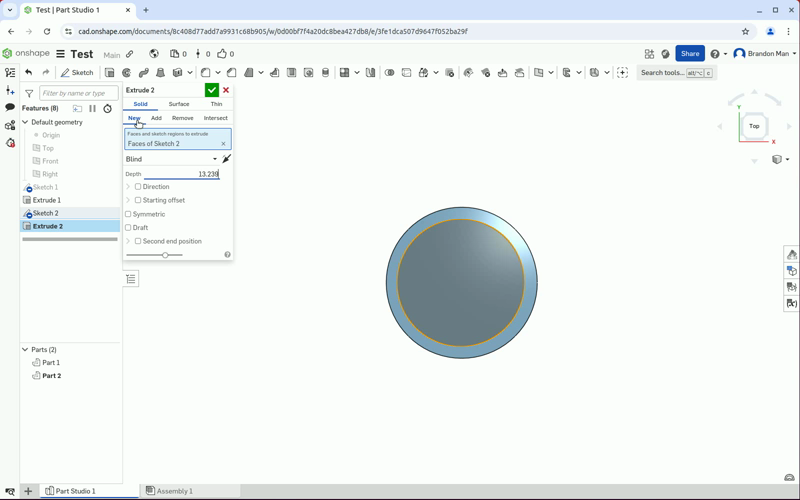
key(enter)
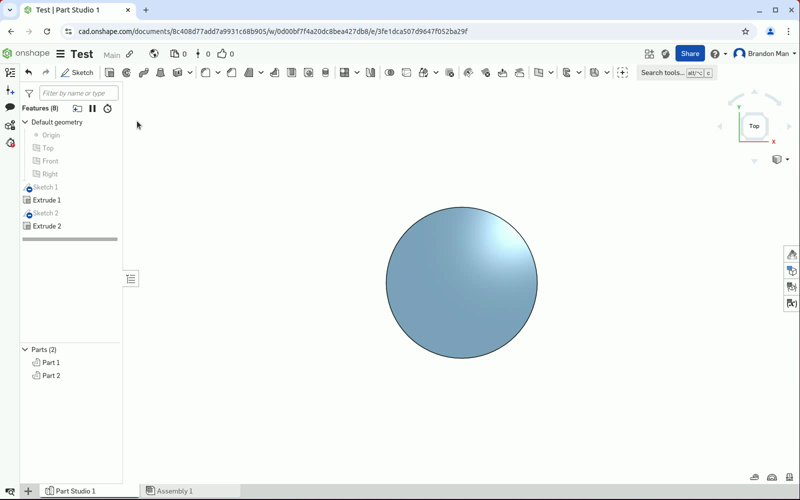
key(shift+h)
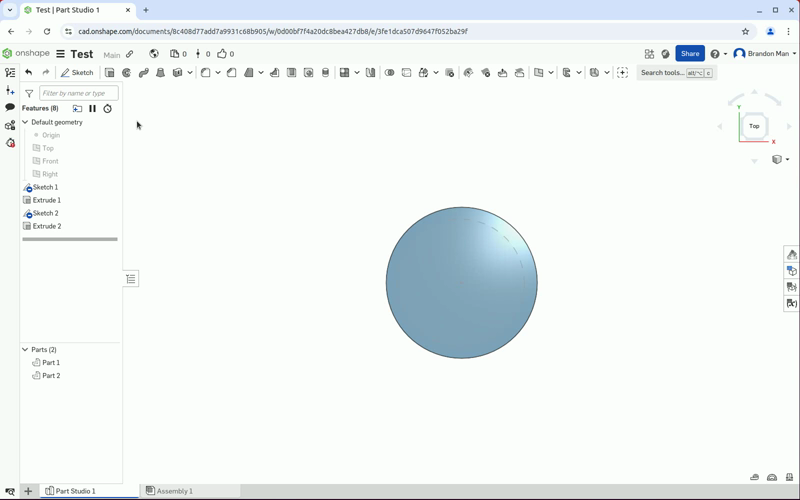
key(shift+h)
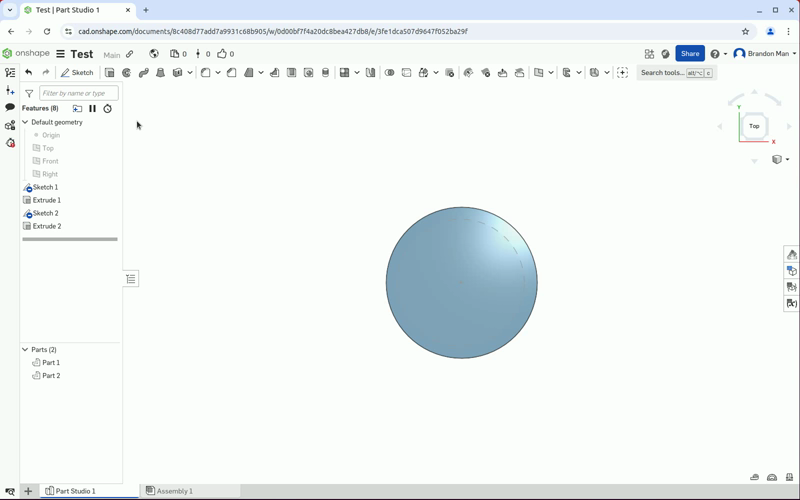
key(shift+7)
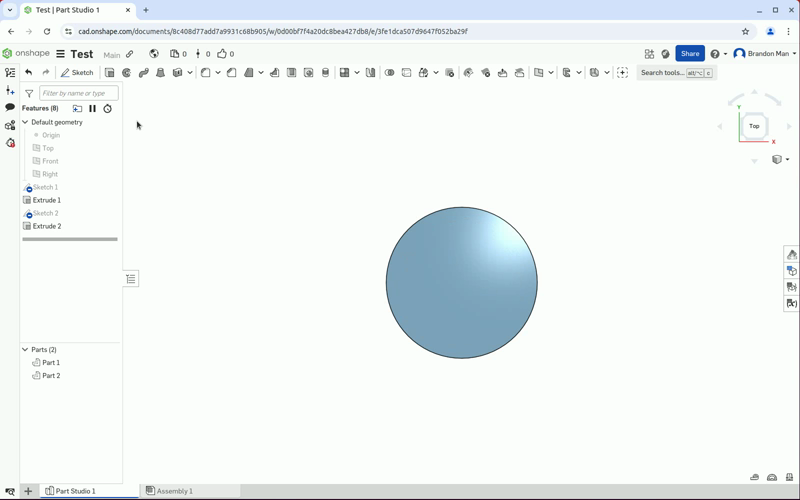
key(up, 3)
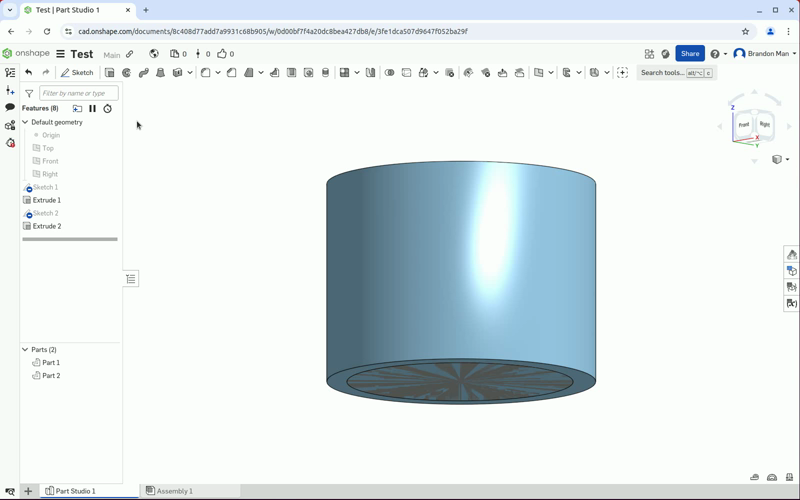
key(left, 3)
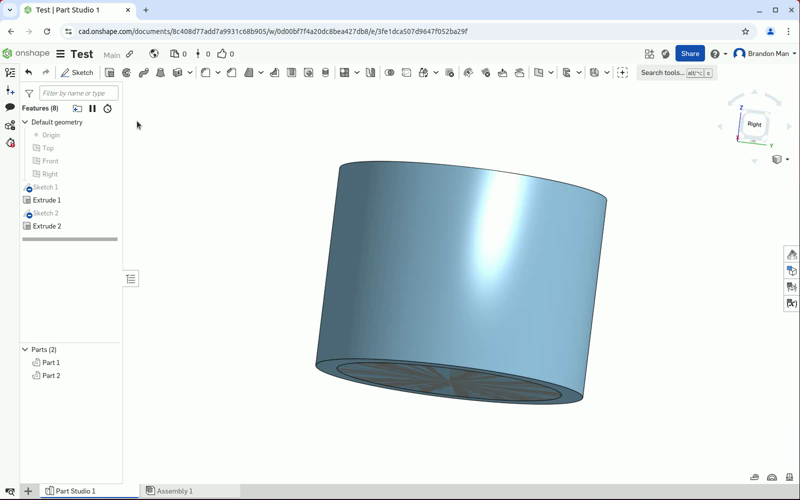
key(right, 3)
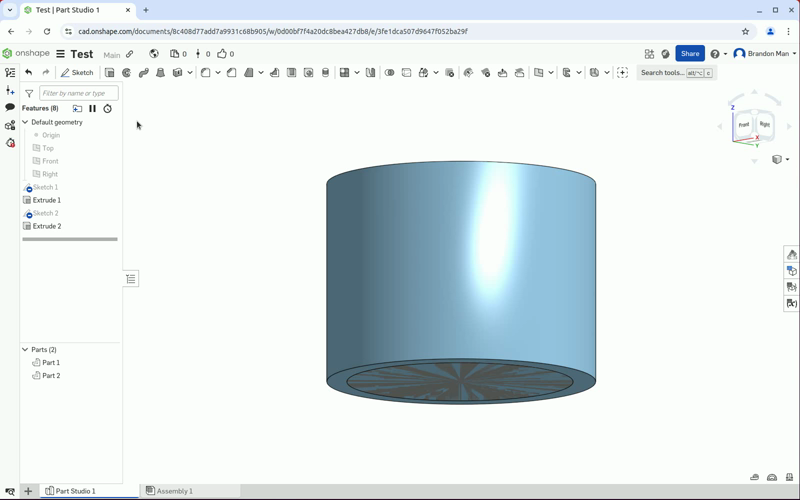
key(down, 3)
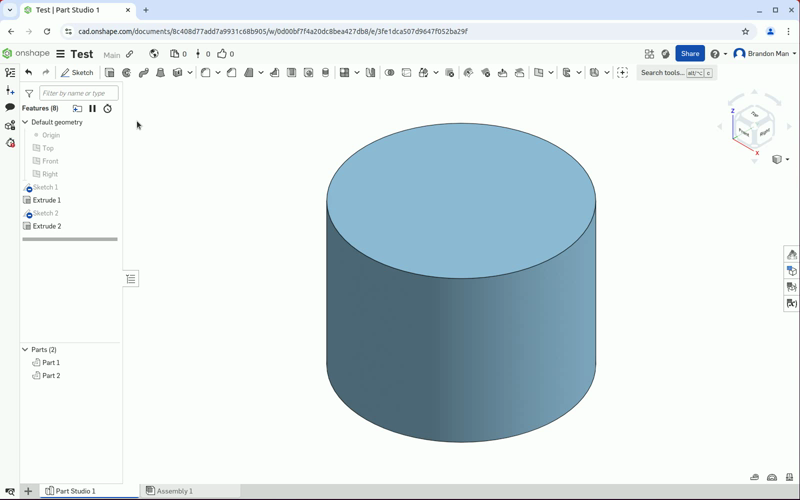
mouse_move(73, 189)
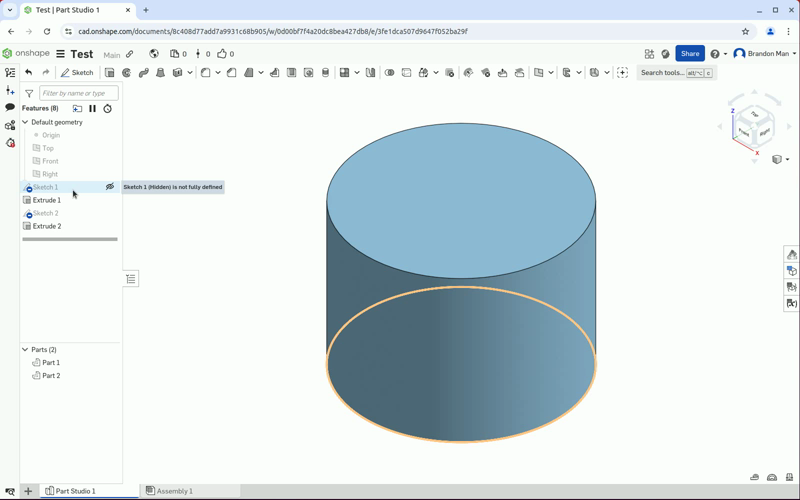
click(73, 189)